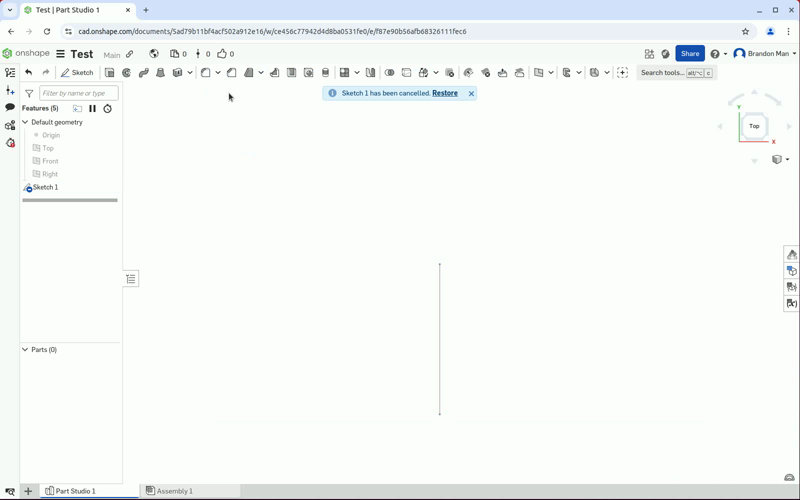
key(shift+h)
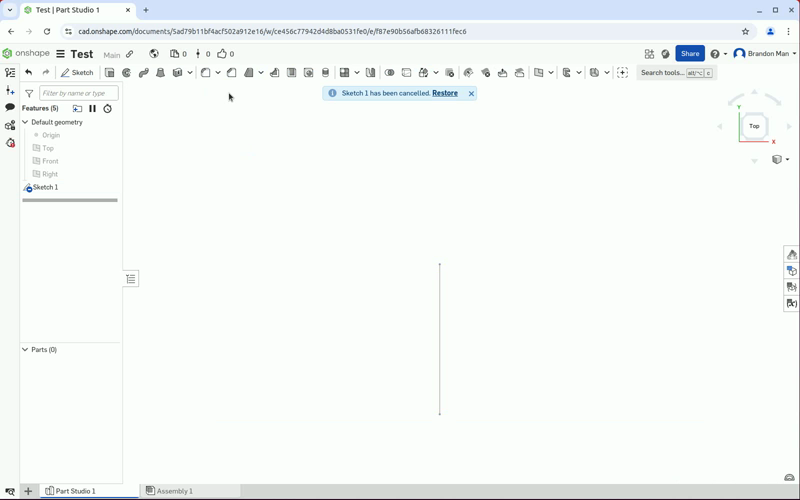
key(shift+s)
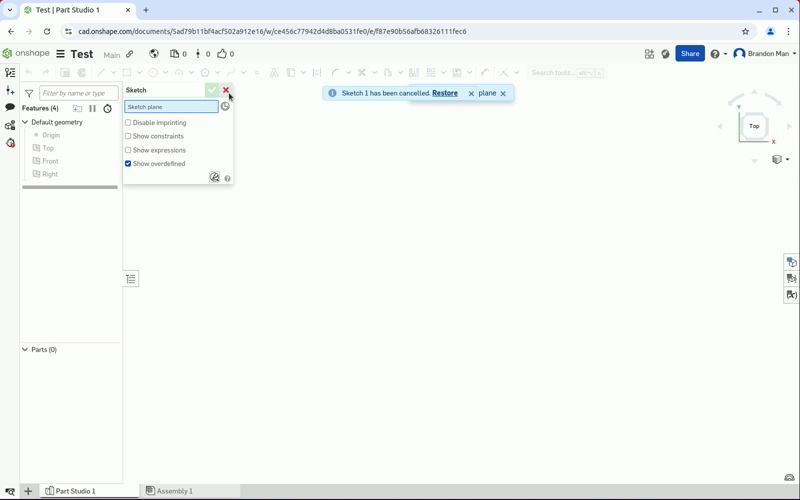
mouse_move(73, 150)
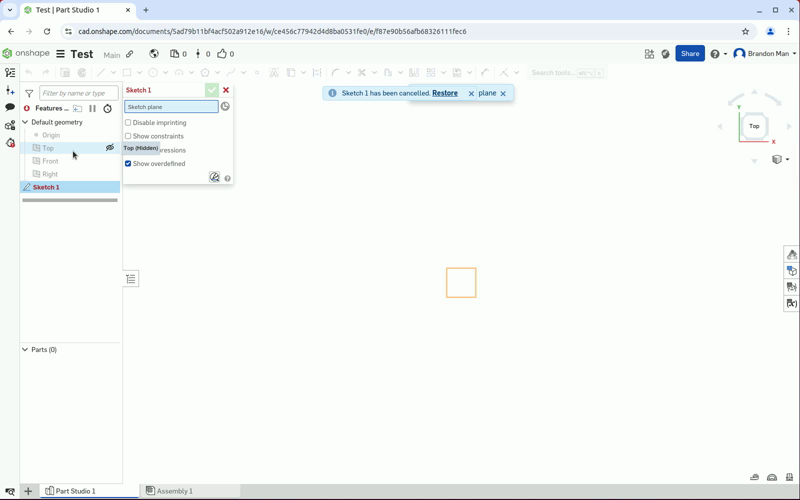
click(73, 150)
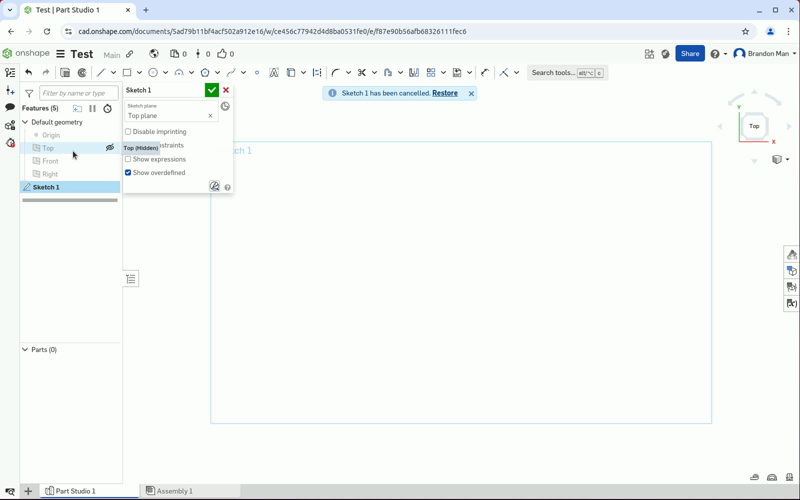
mouse_move(73, 352)
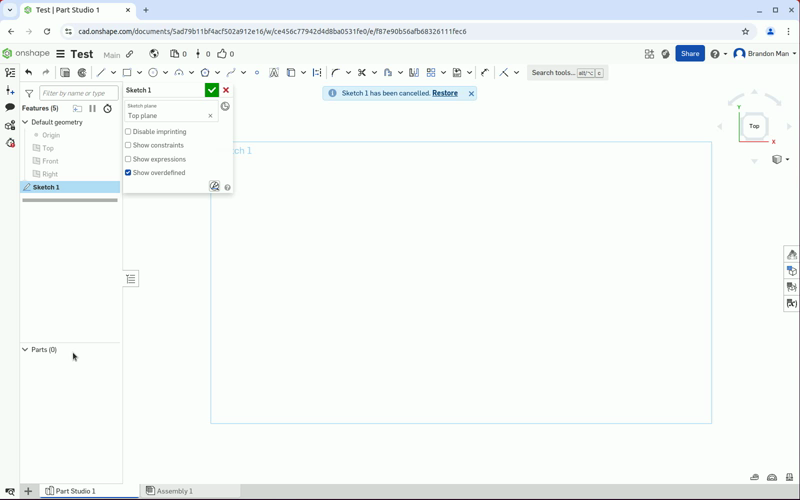
key(y)
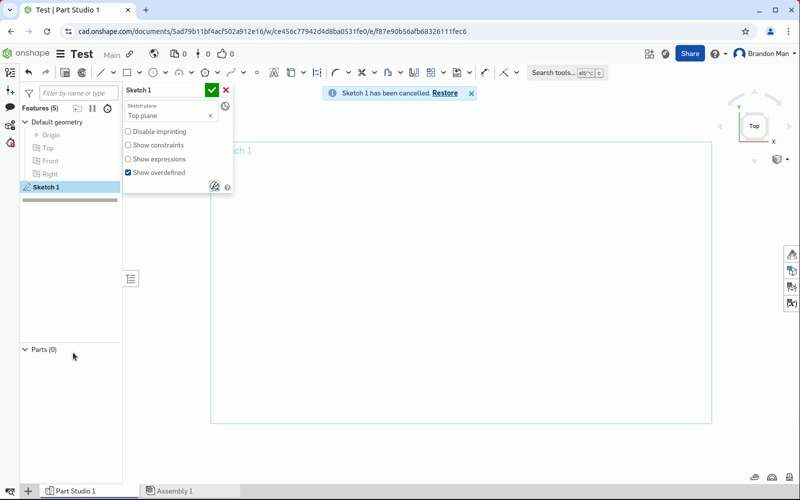
key(c)
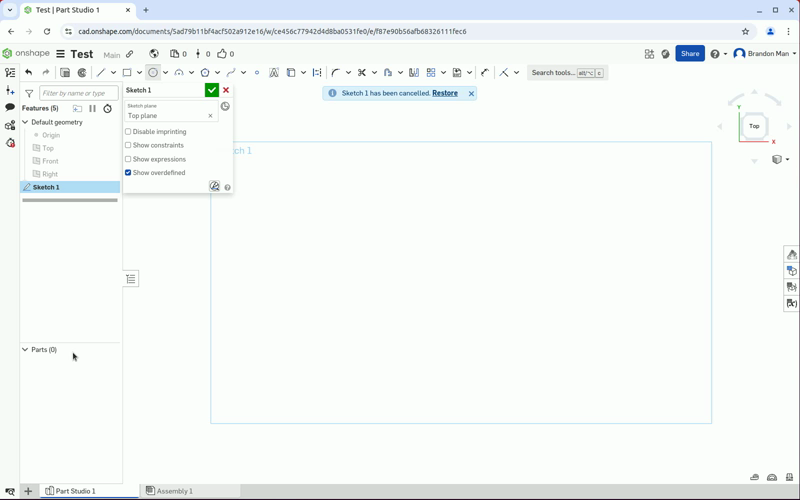
key_down(shift)
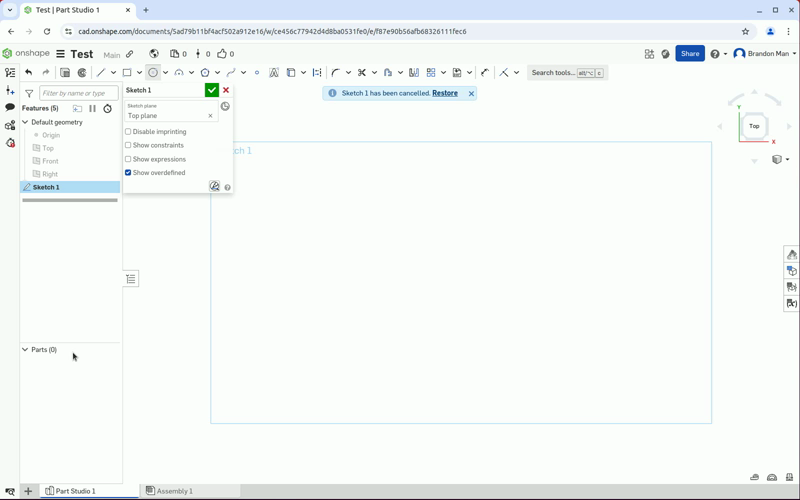
mouse_move(461, 282)
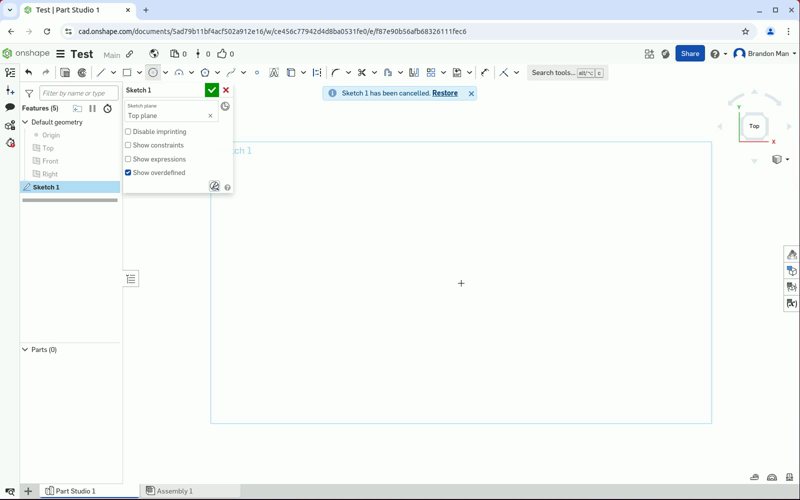
click(461, 282)
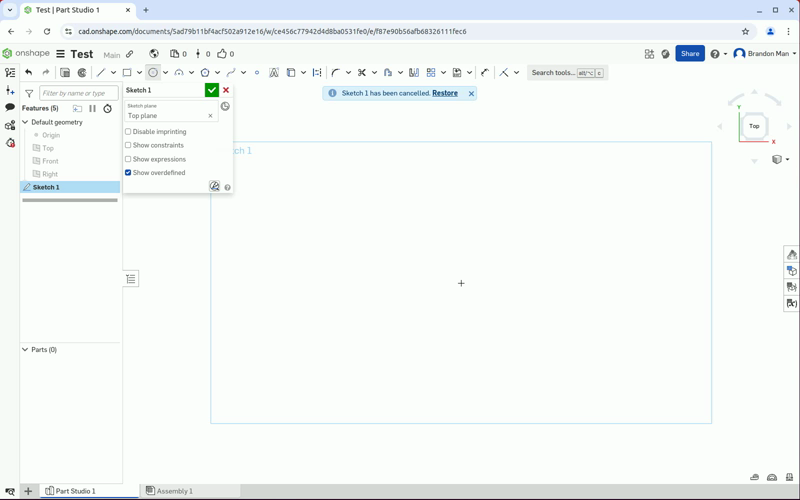
key_up(shift)
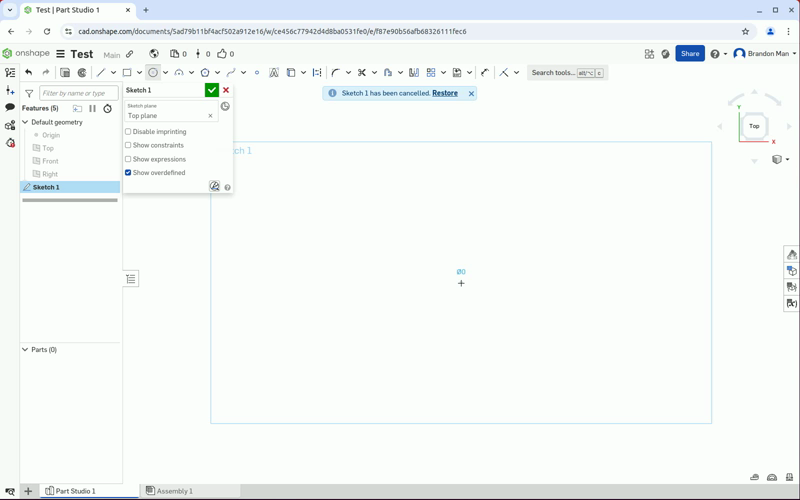
mouse_move(518, 282)
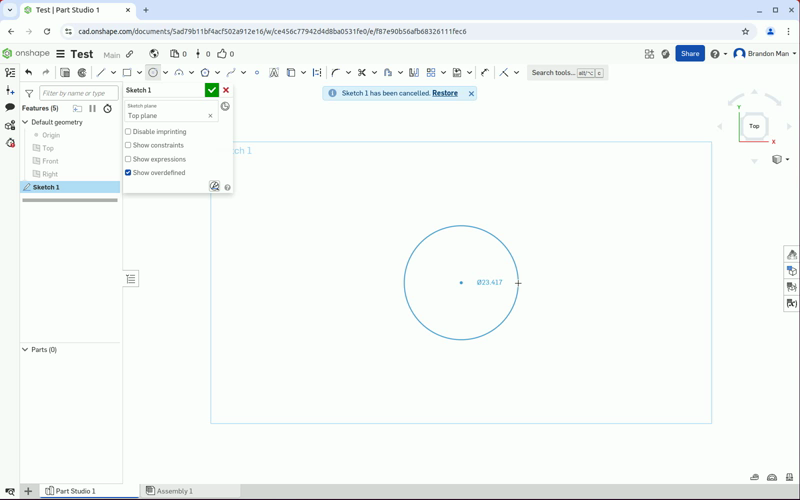
click(518, 282)
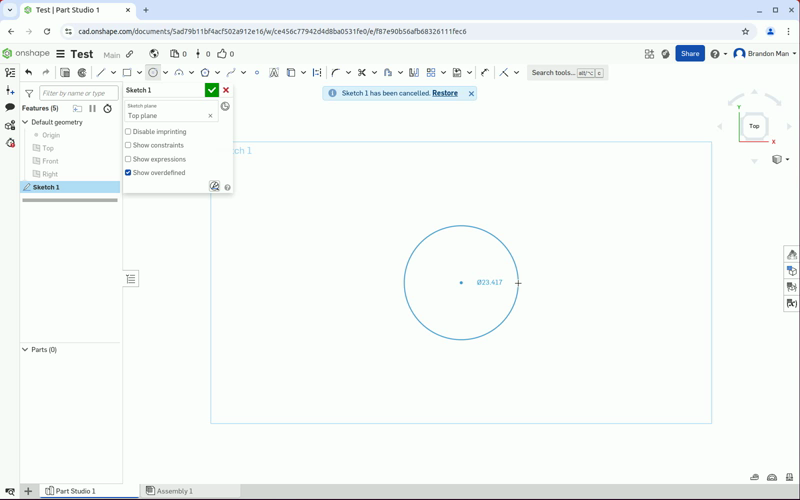
key(esc)
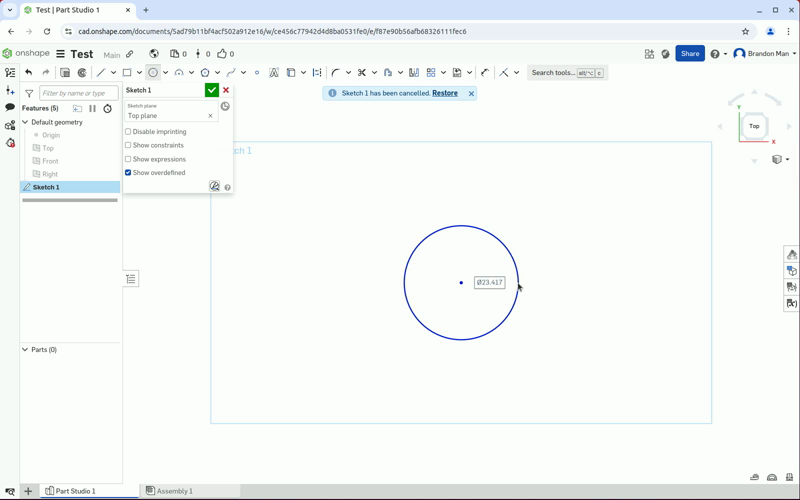
mouse_move(450, 274)
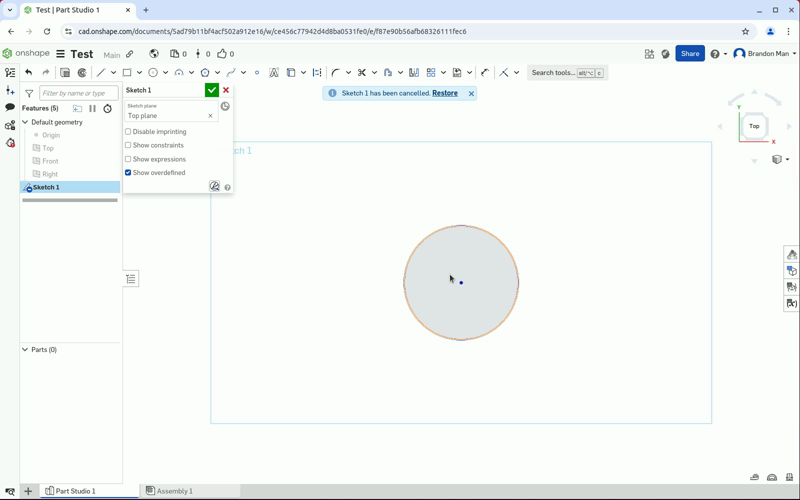
click(450, 274)
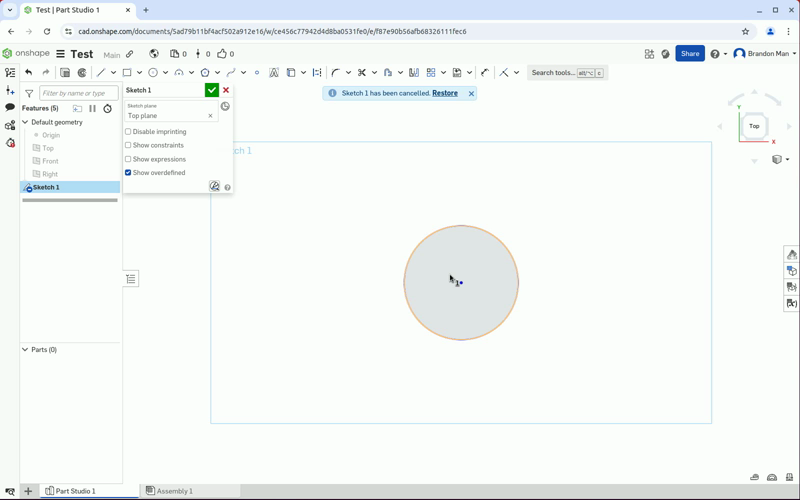
mouse_move(73, 352)
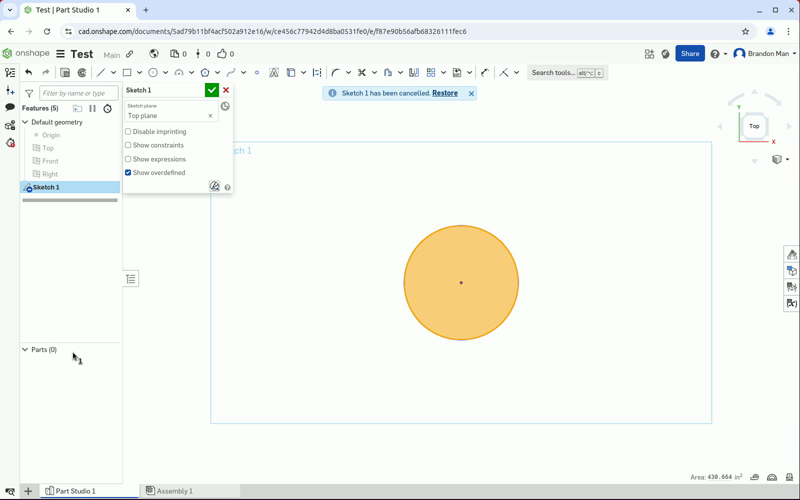
key(shift+y)
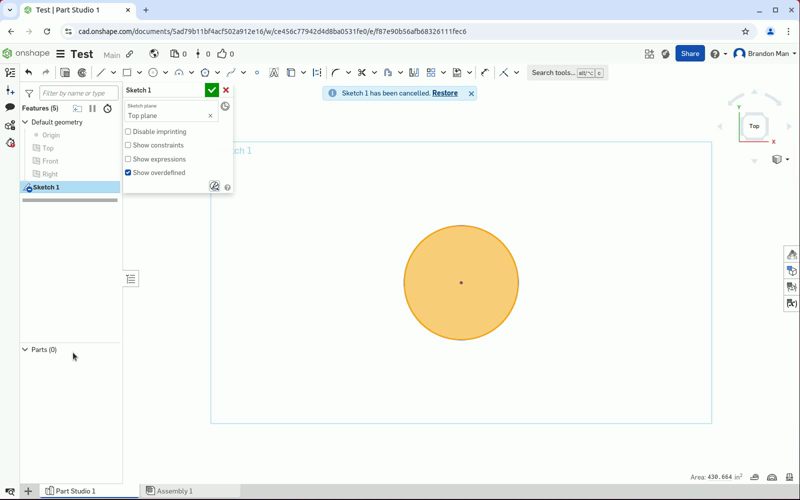
key(shift+e)
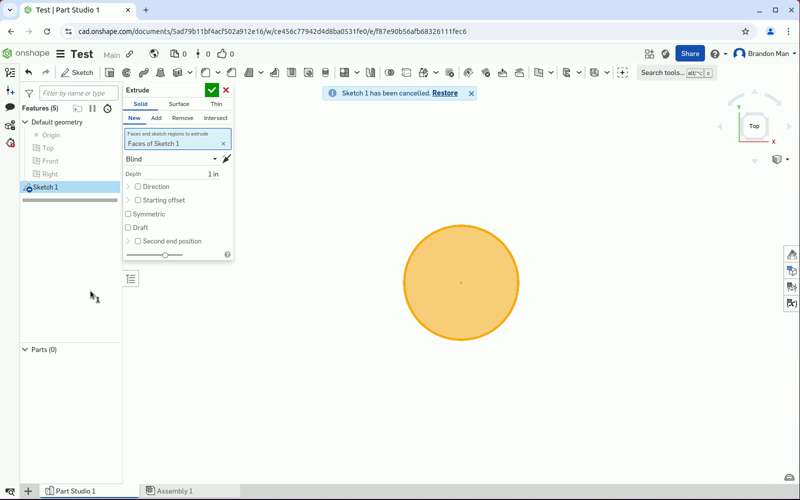
mouse_move(143, 106)
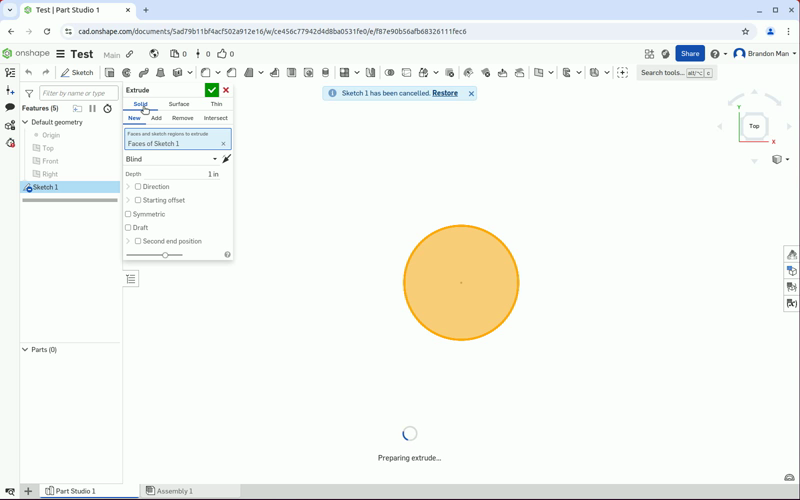
click(143, 106)
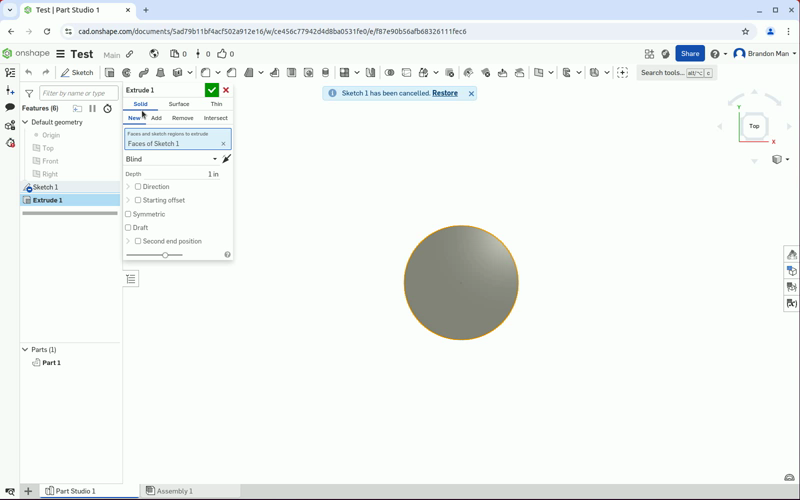
mouse_move(137, 120)
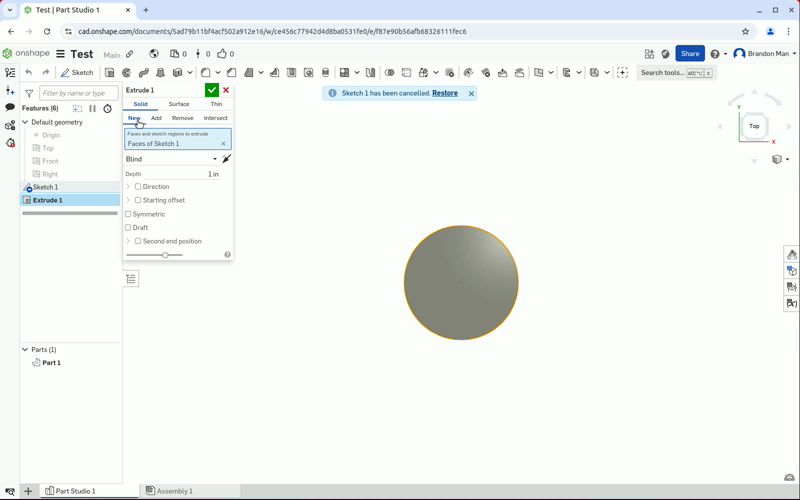
click(137, 120)
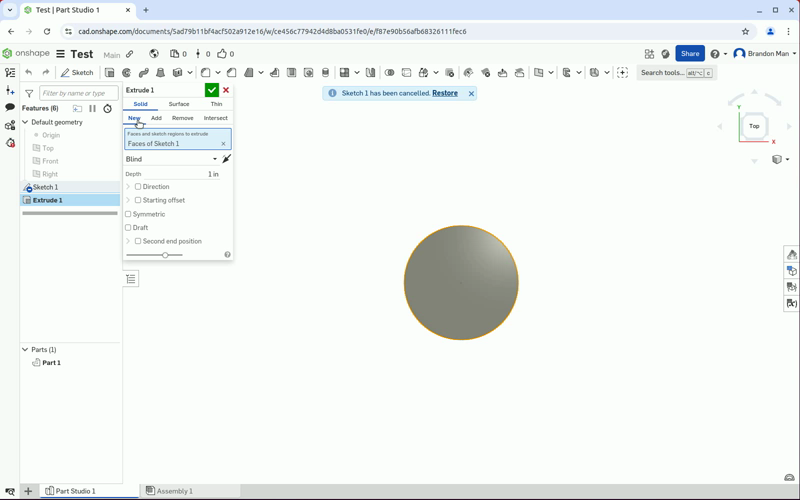
key(tab, 4)
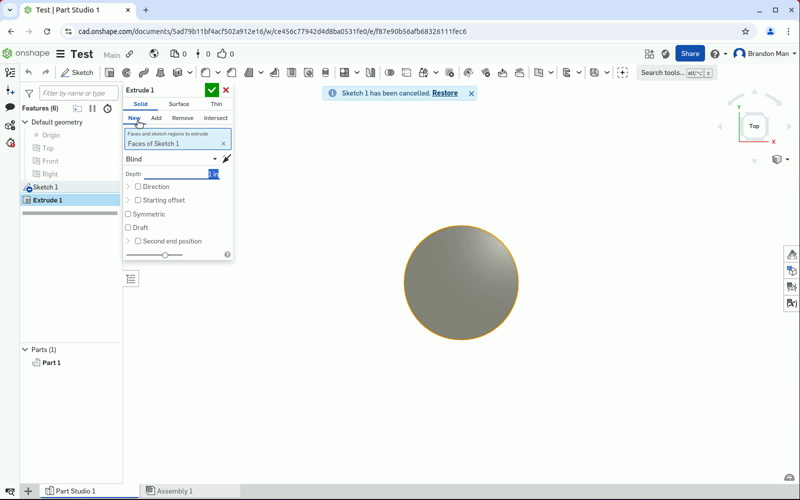
text(23.108)
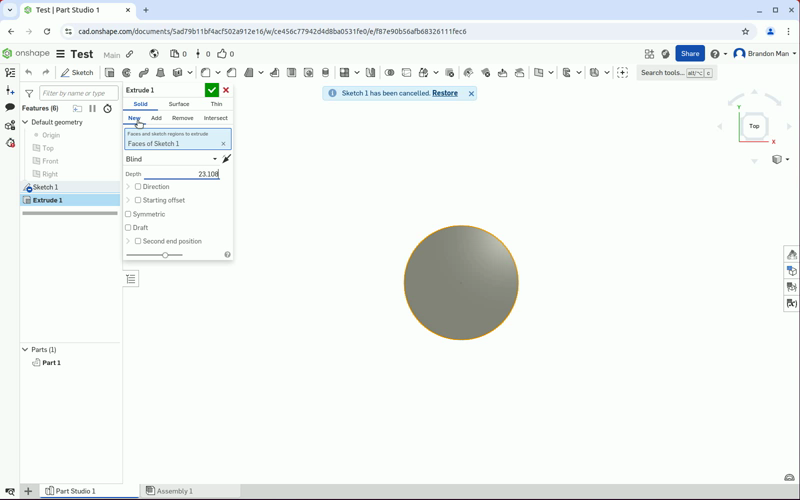
key(enter)
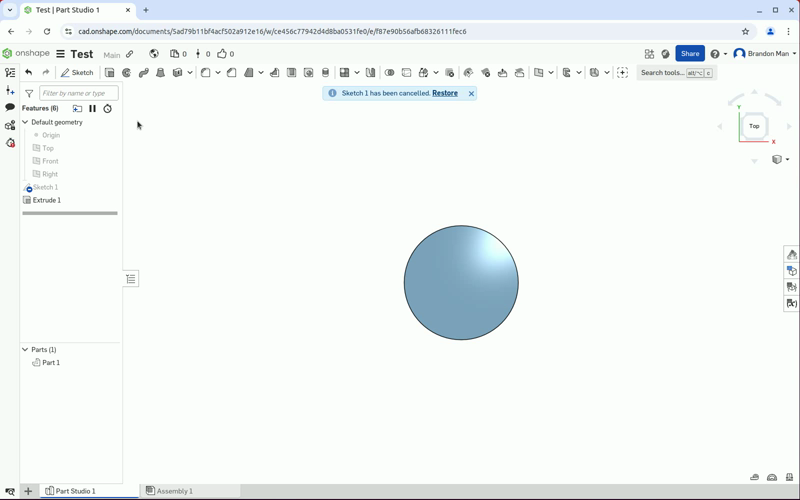
key(shift+h)
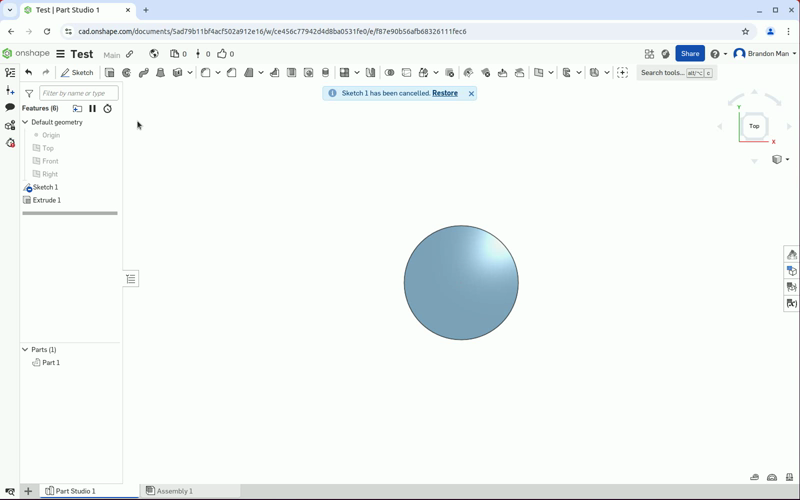
key(shift+h)
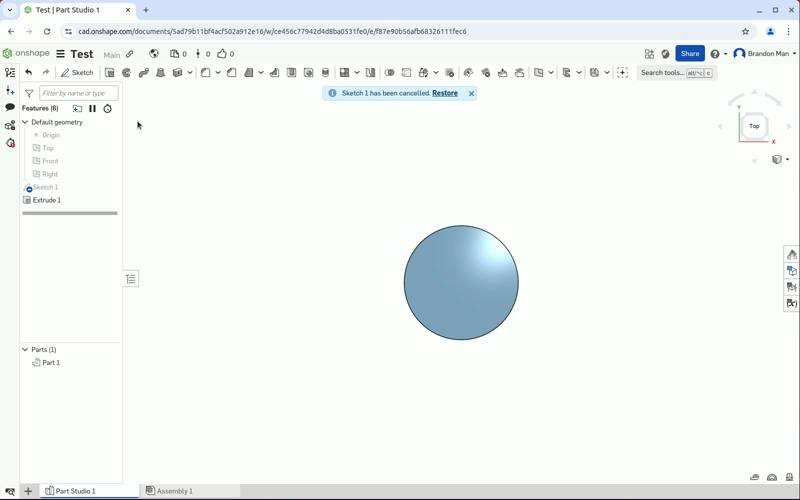
mouse_move(73, 189)
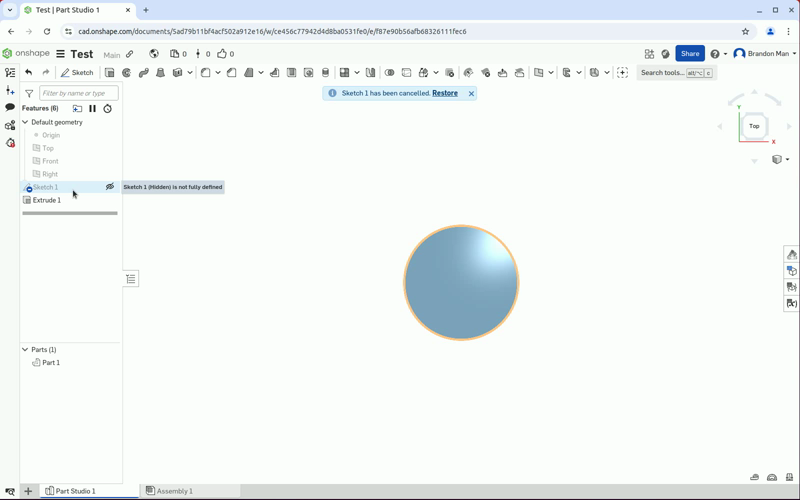
click(73, 189)
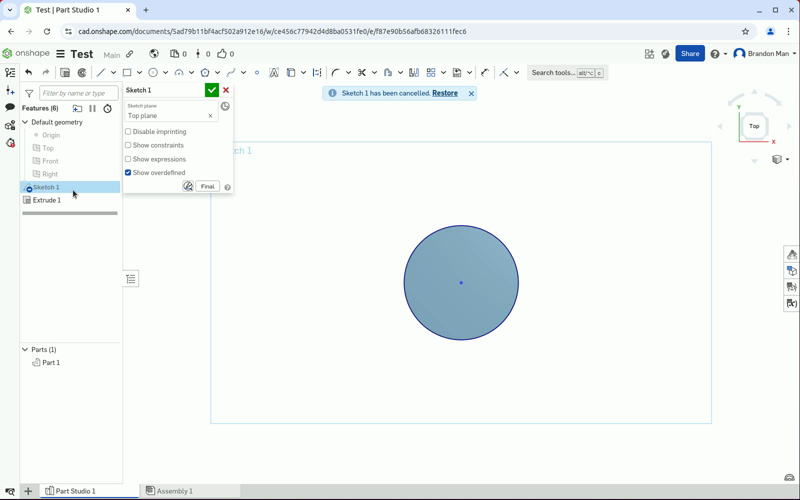
mouse_move(229, 92)
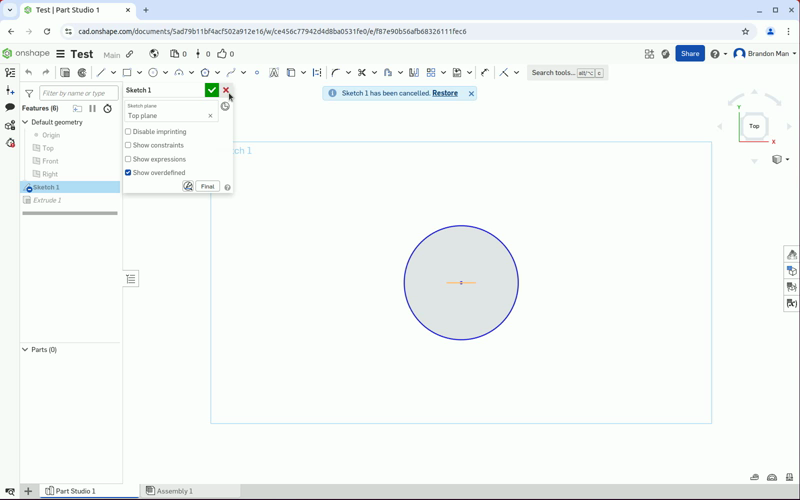
click(229, 92)
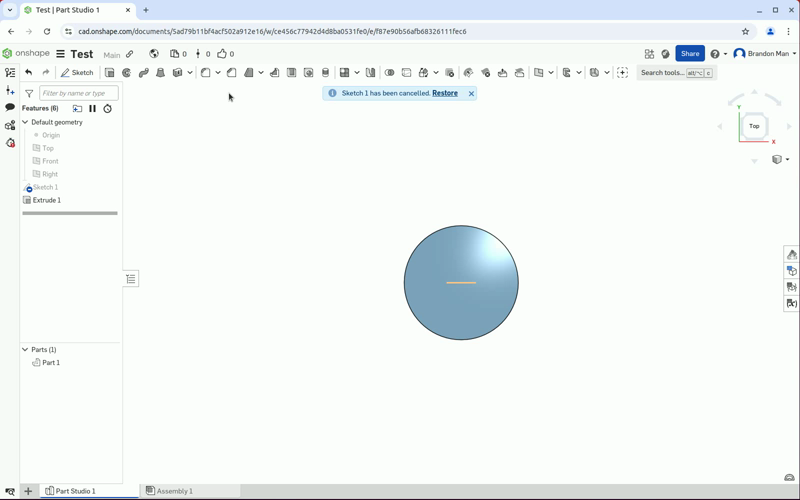
mouse_move(541, 75)
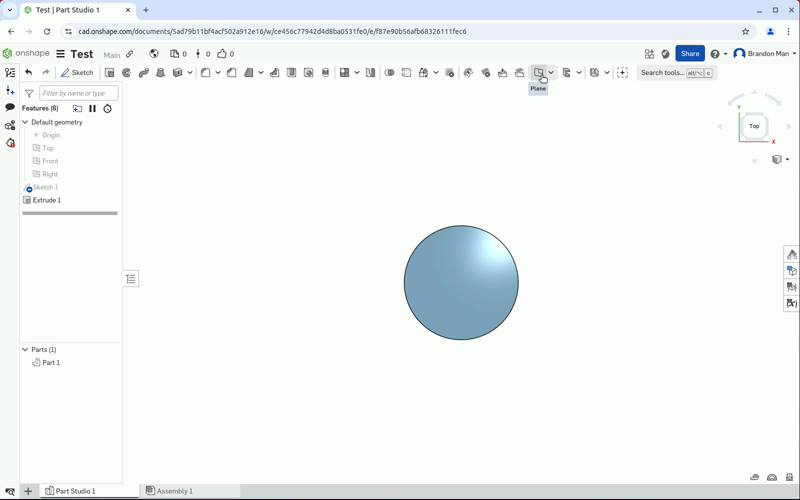
click(541, 75)
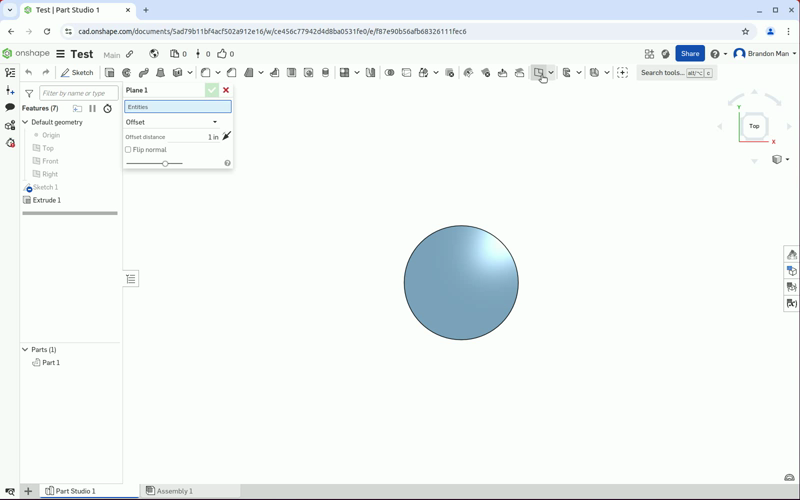
mouse_move(73, 150)
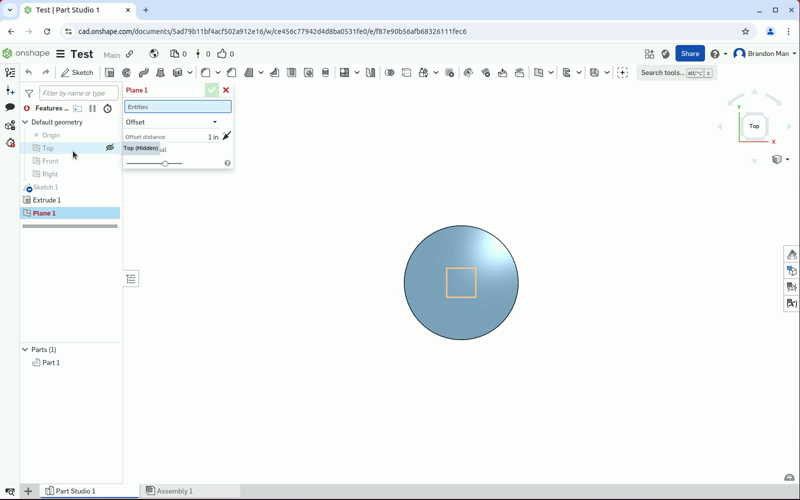
click(73, 150)
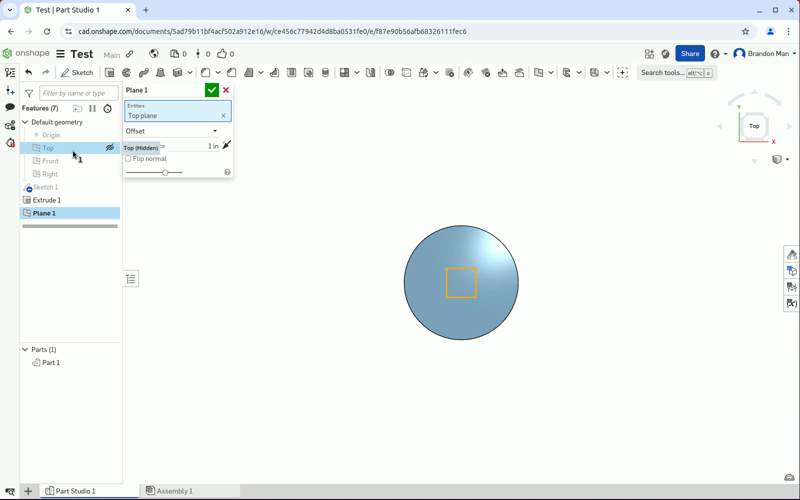
key(tab, 2)
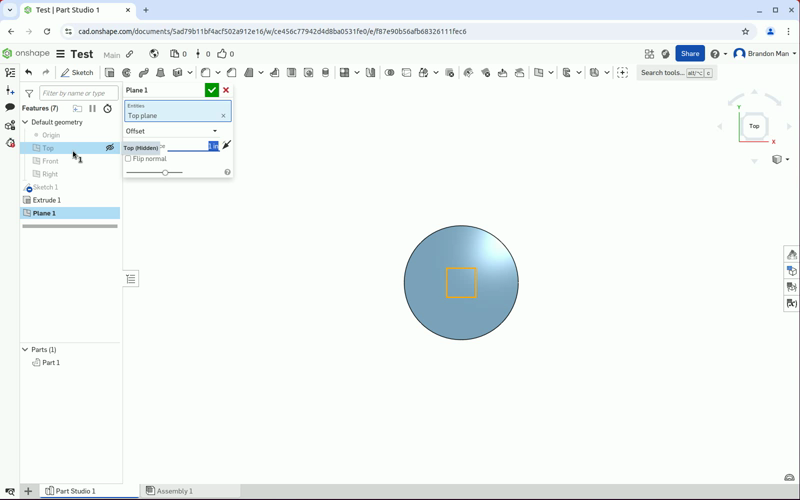
text(23.108)
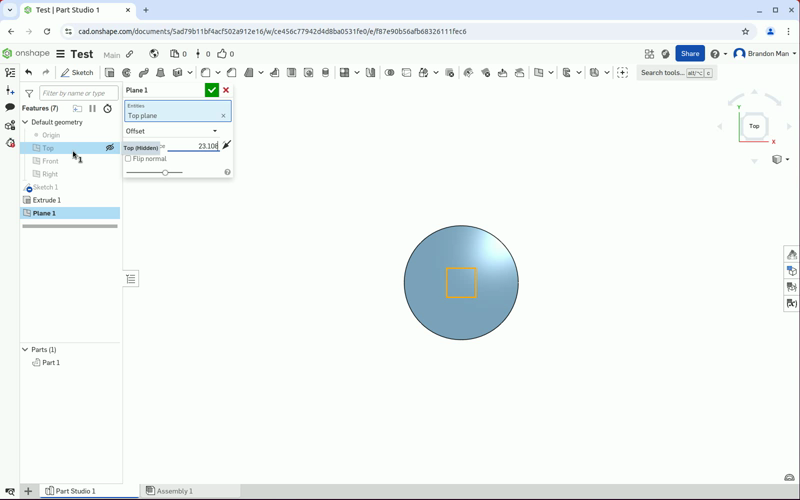
key(enter, 2)
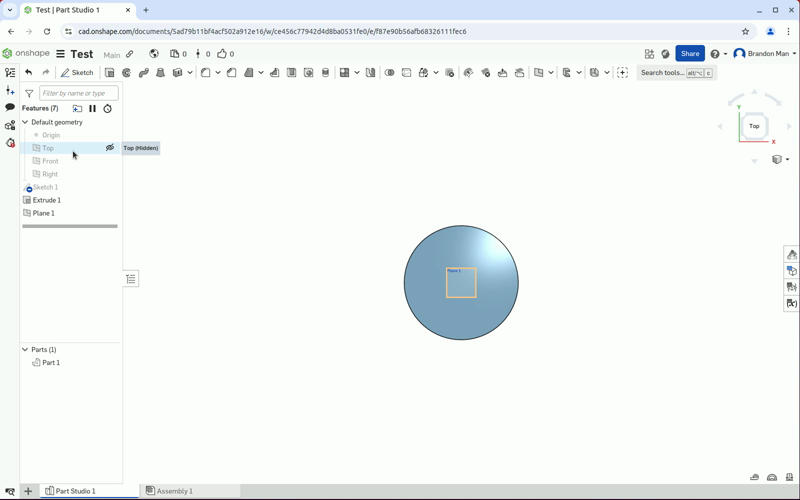
key(shift+s)
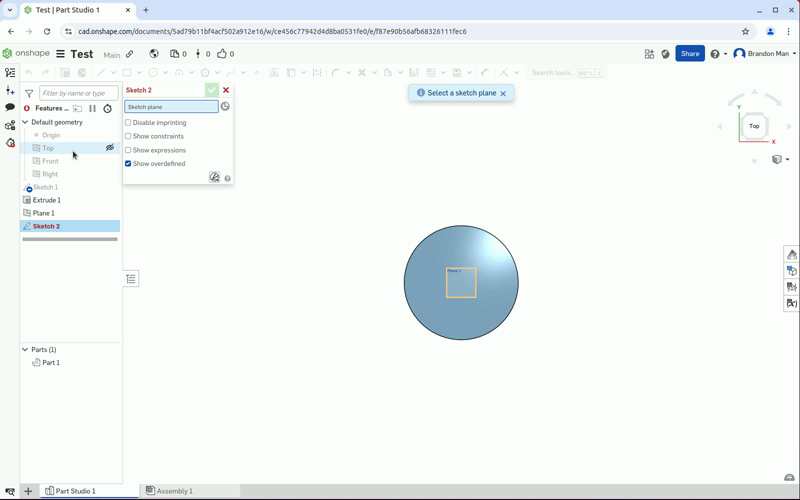
mouse_move(73, 215)
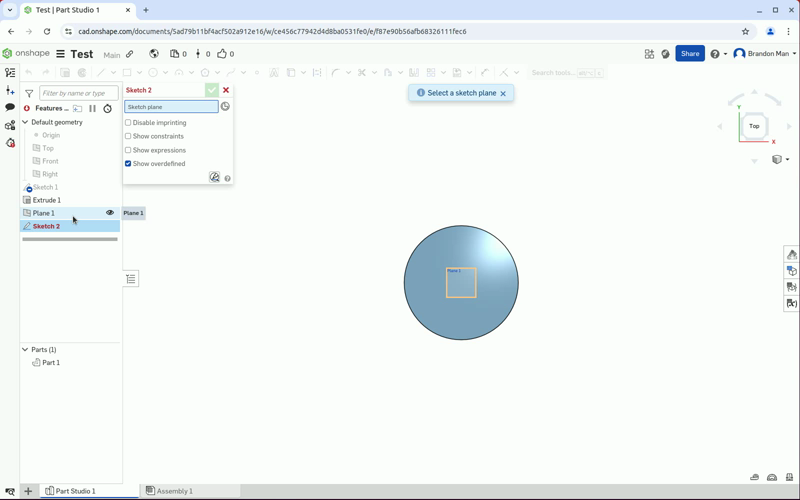
click(73, 215)
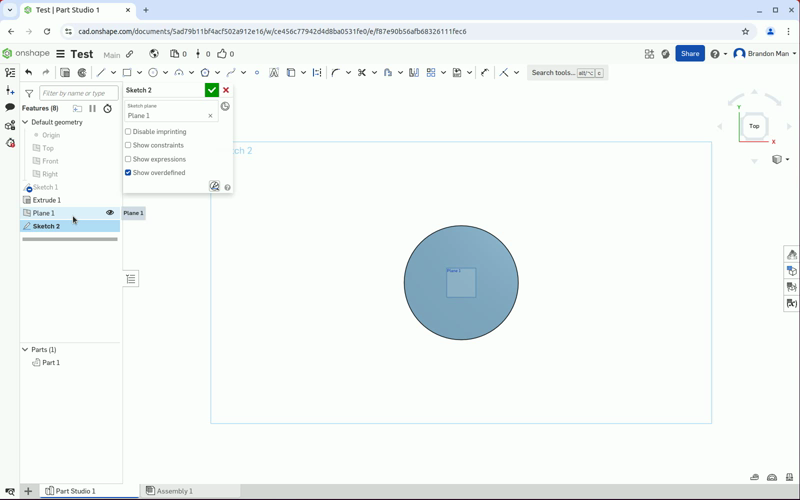
mouse_move(73, 352)
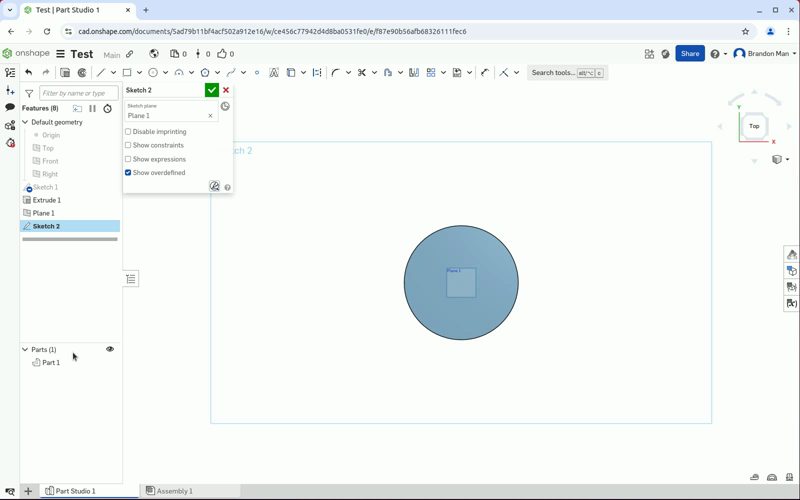
key(y)
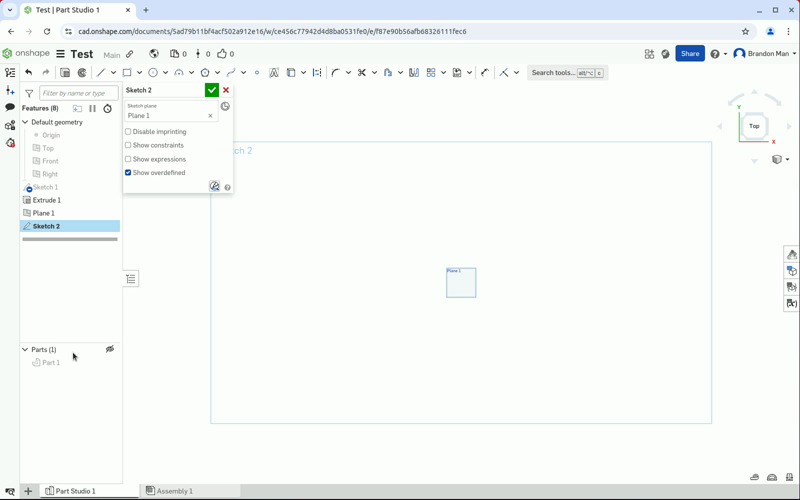
key(c)
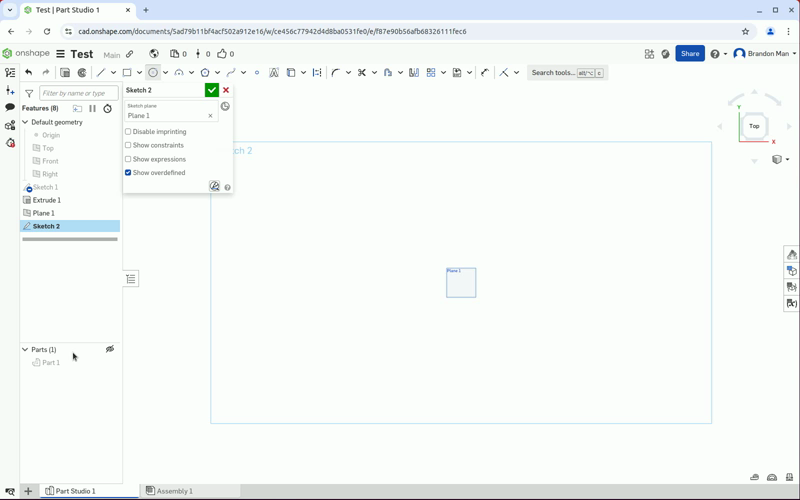
key_down(shift)
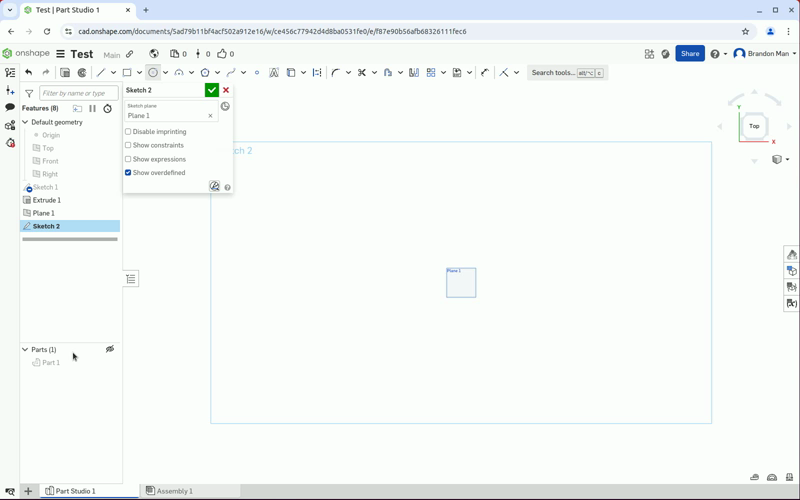
mouse_move(461, 282)
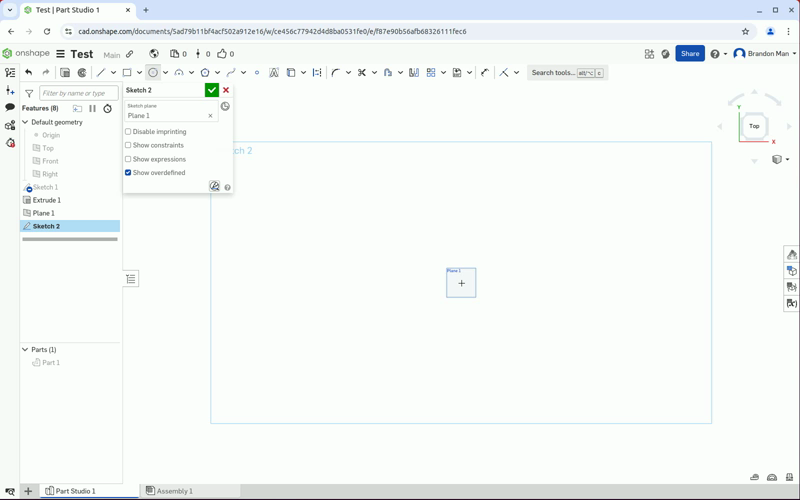
click(461, 282)
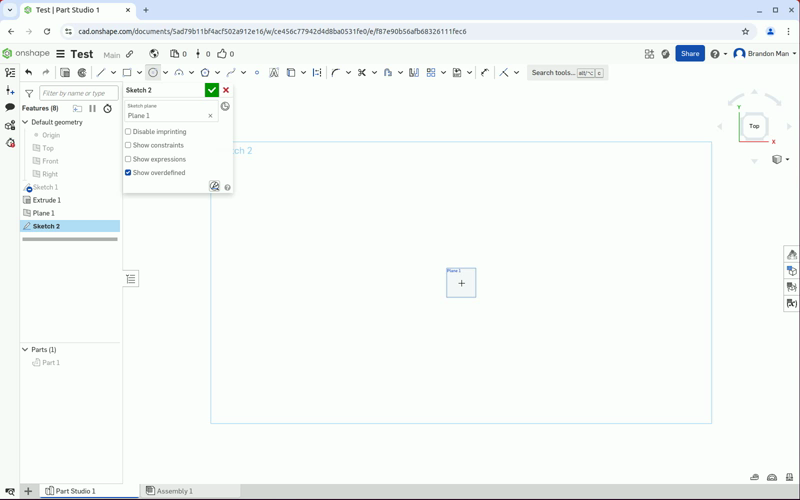
key_up(shift)
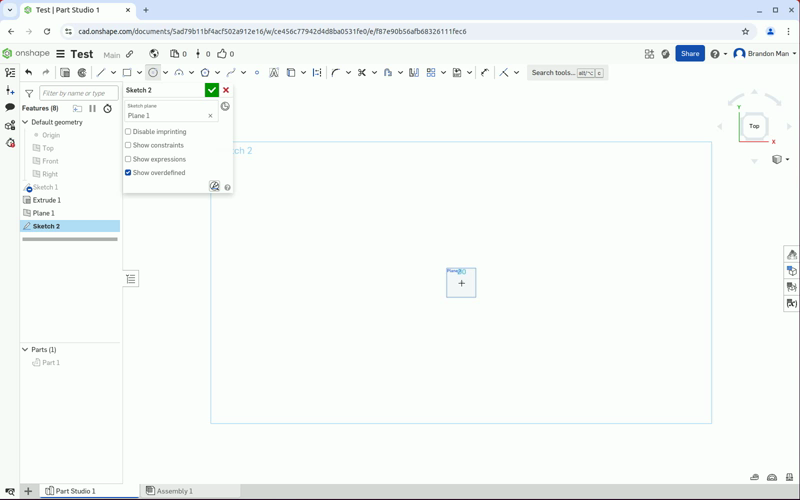
mouse_move(500, 282)
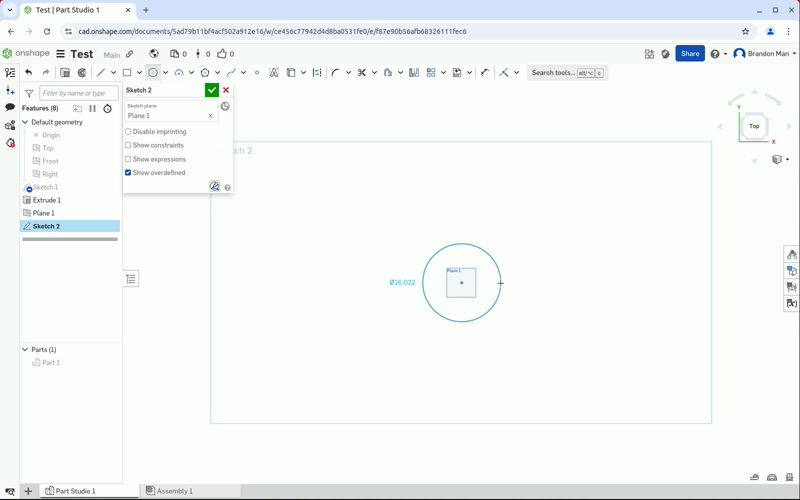
click(500, 282)
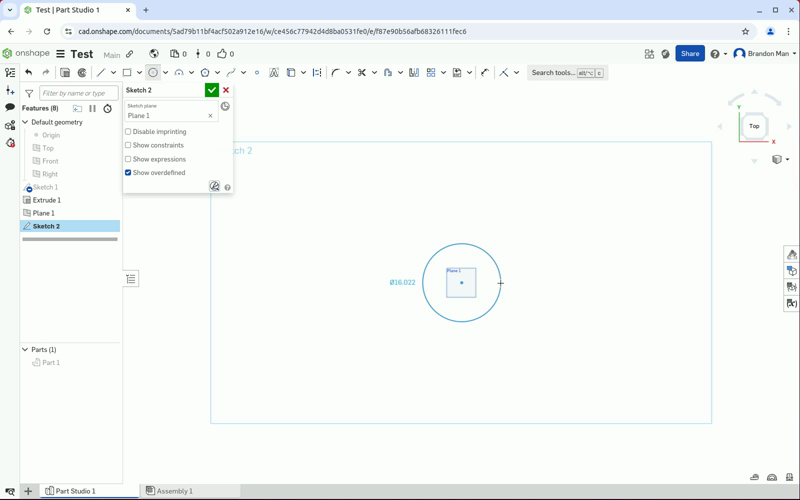
key(esc)
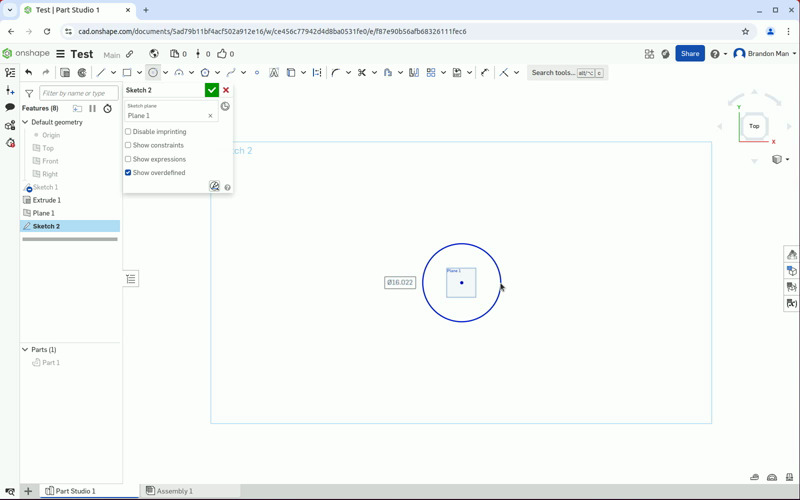
mouse_move(485, 297)
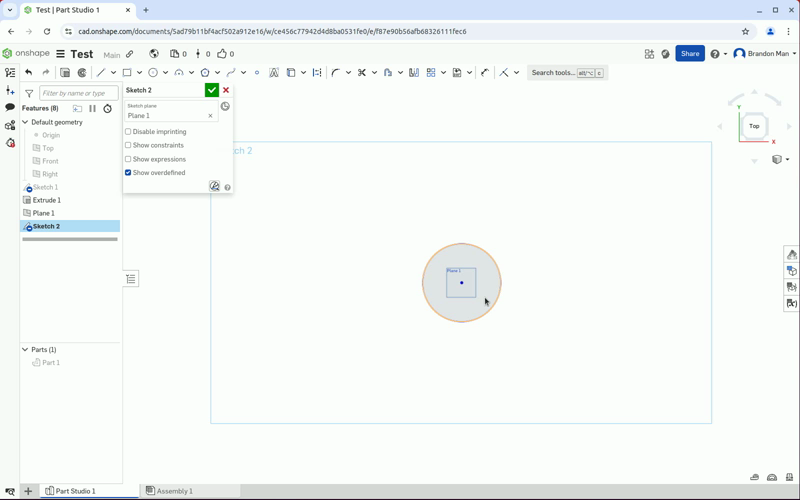
click(485, 297)
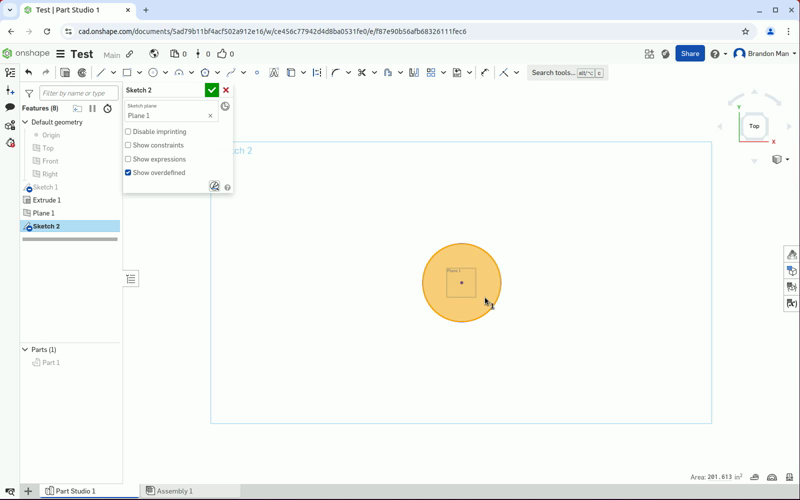
mouse_move(73, 352)
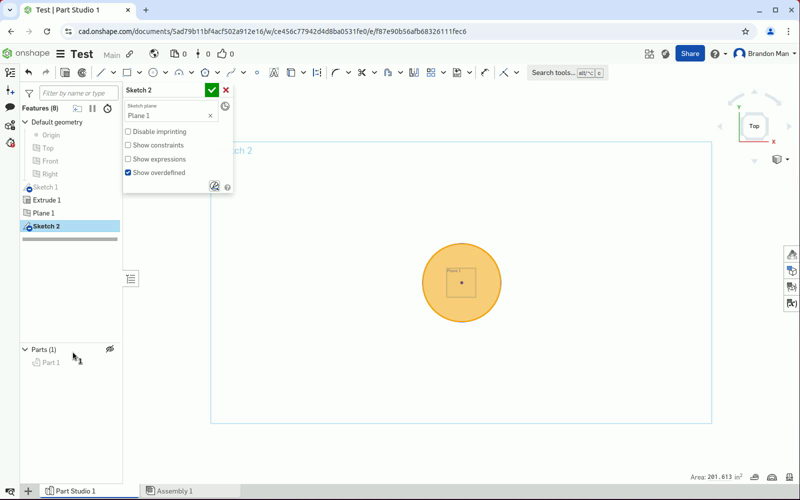
key(shift+y)
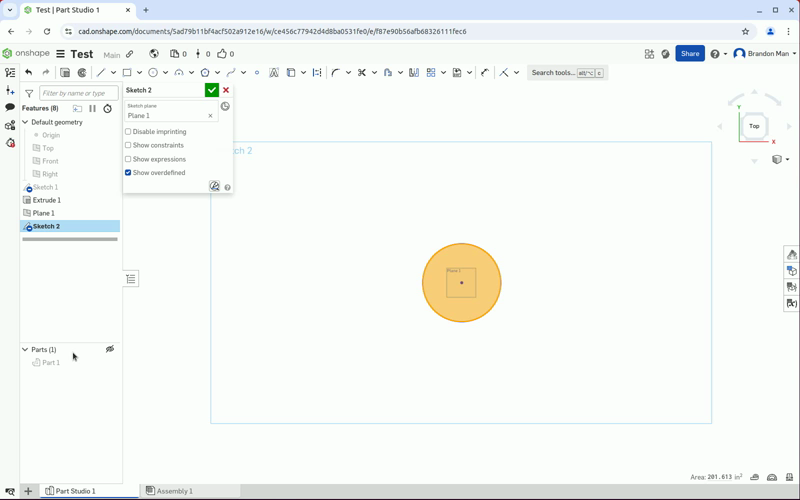
key(shift+e)
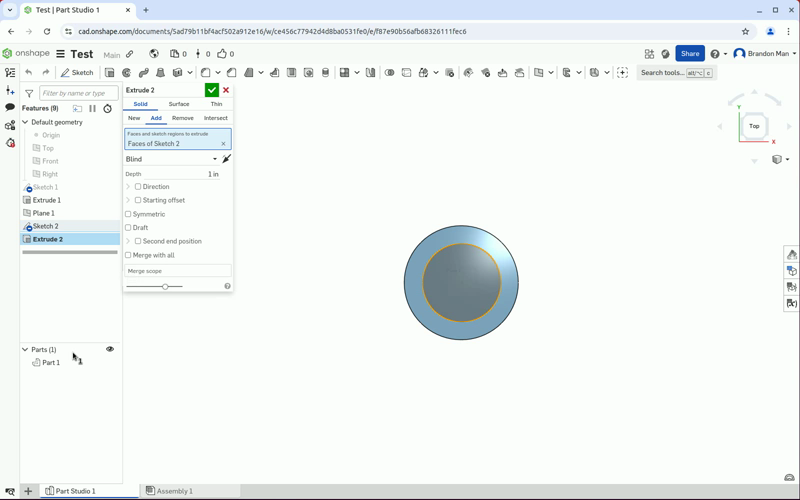
mouse_move(143, 106)
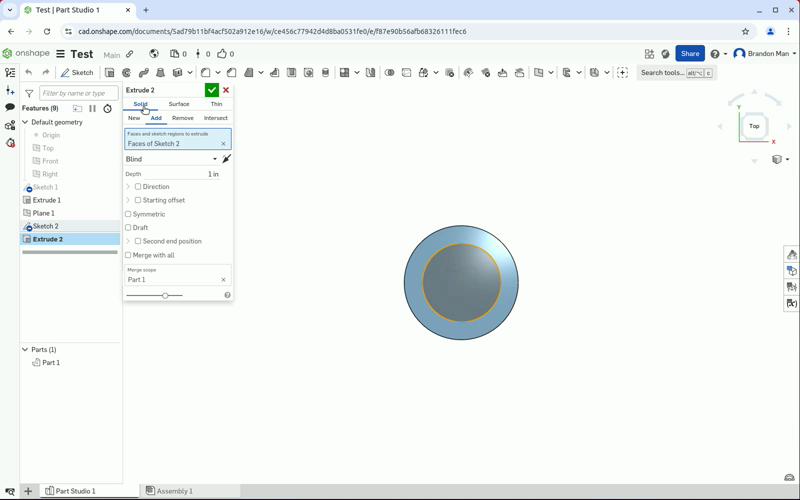
click(143, 106)
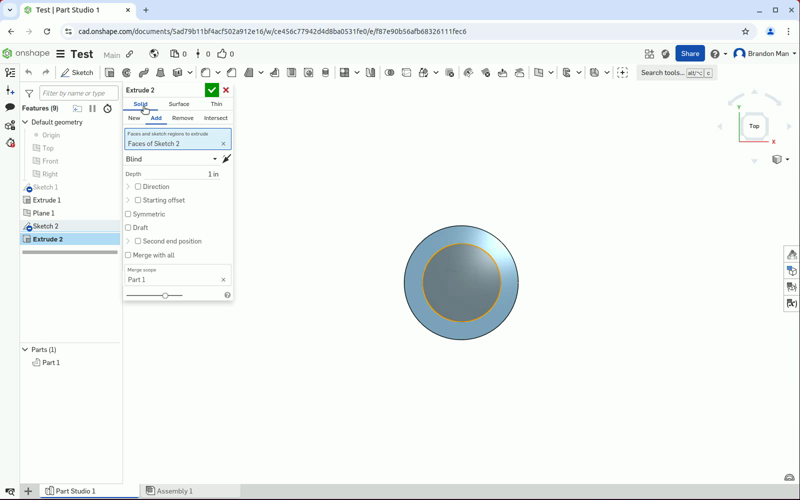
mouse_move(186, 120)
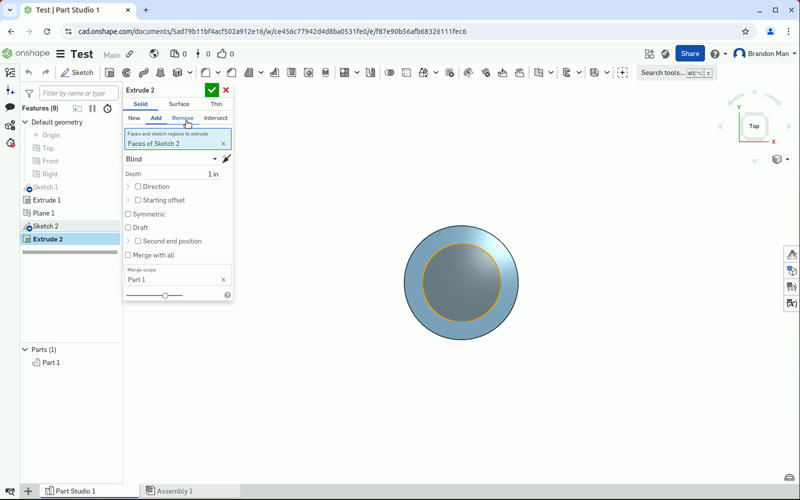
click(186, 120)
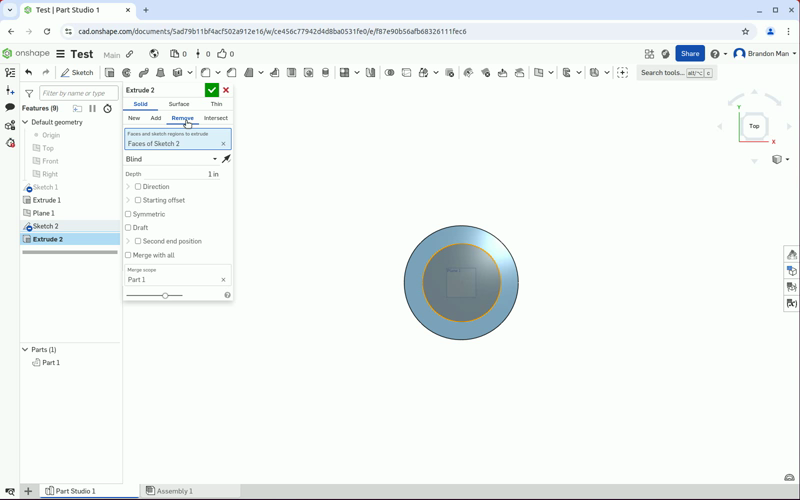
key(tab, 4)
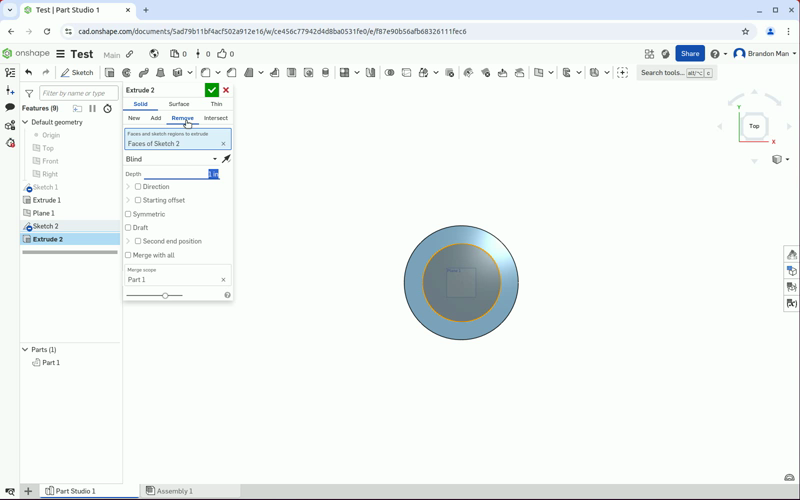
text(14.443)
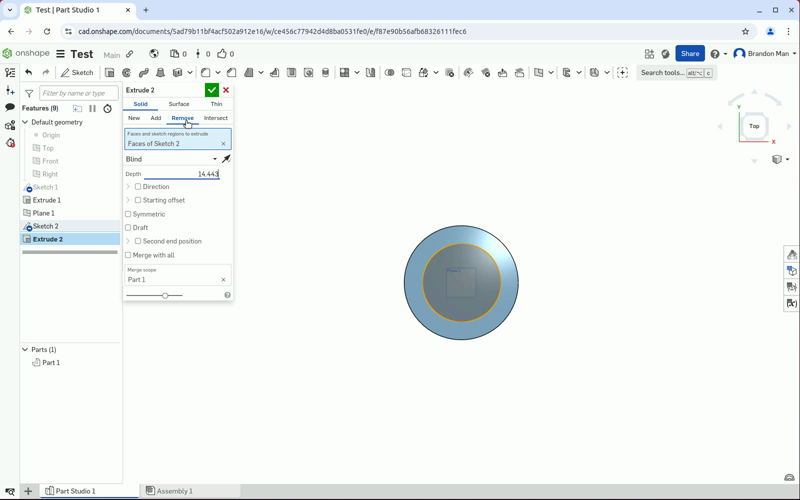
key(tab, 6)
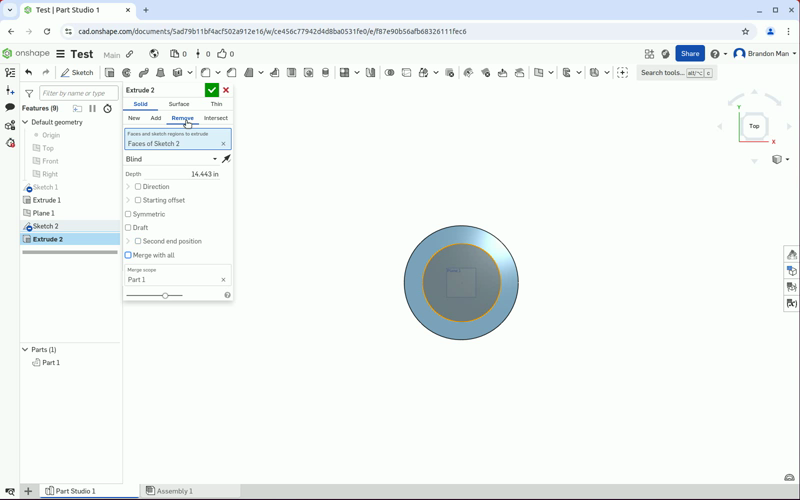
key(space)
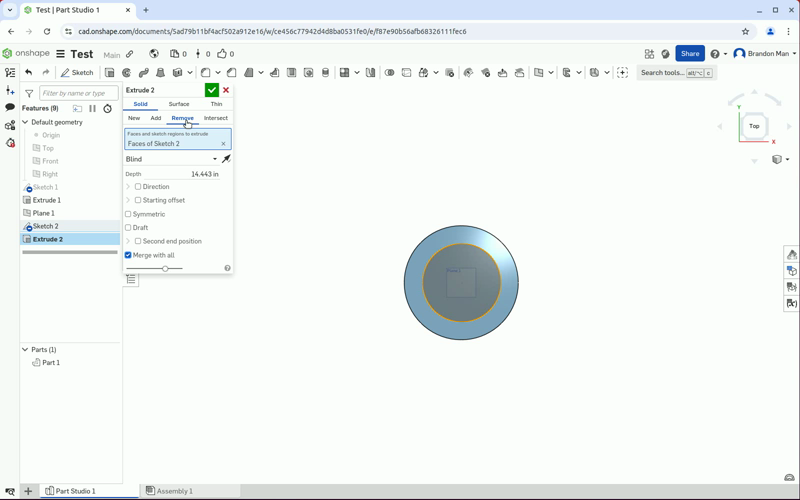
key(enter)
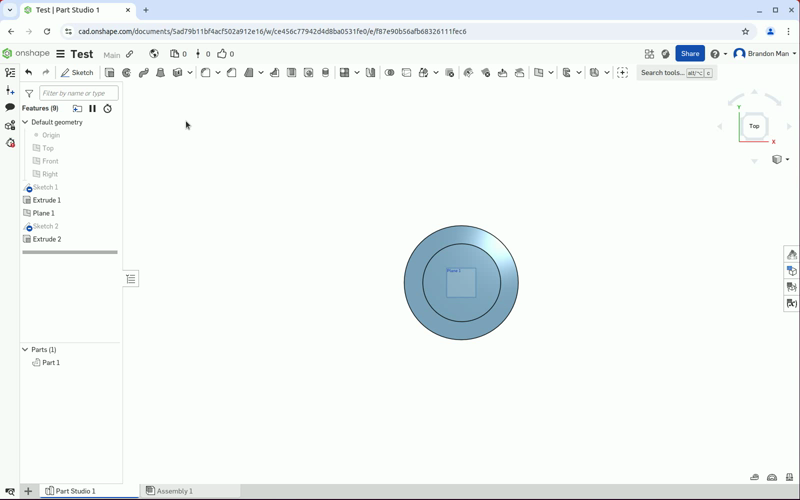
key(shift+h)
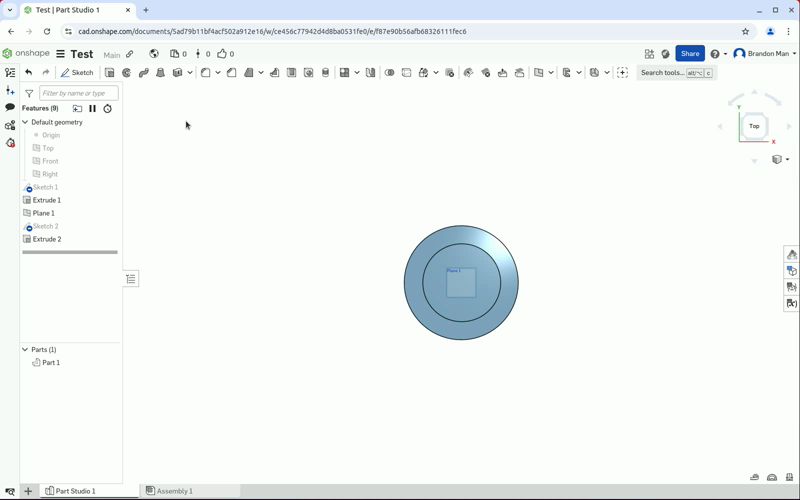
key(shift+h)
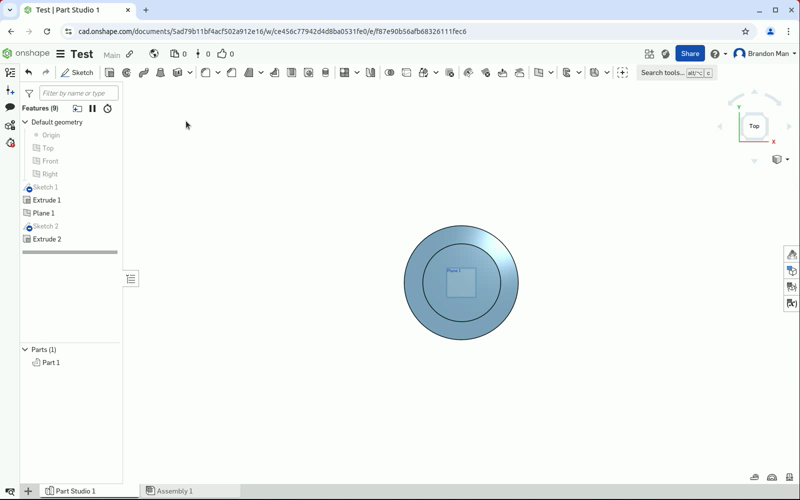
key(shift+7)
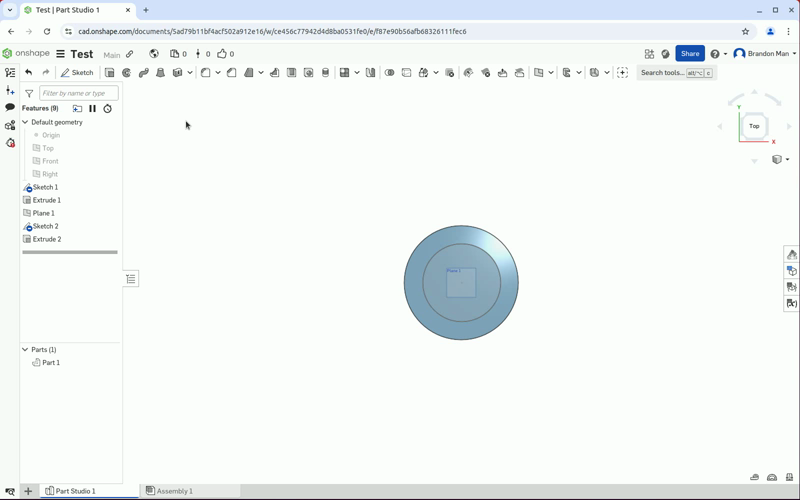
key(up, 3)
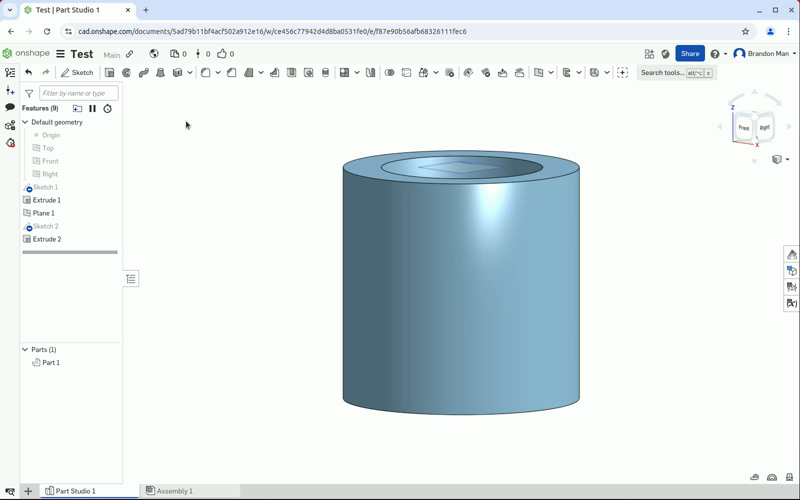
key(left, 3)
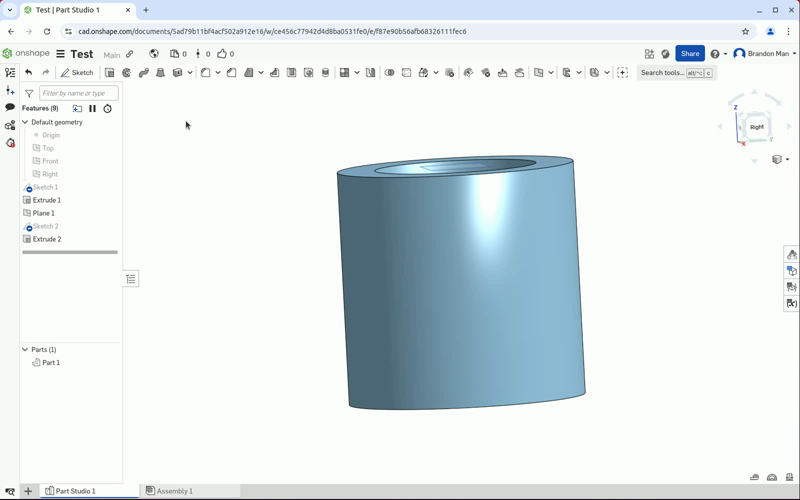
key(right, 3)
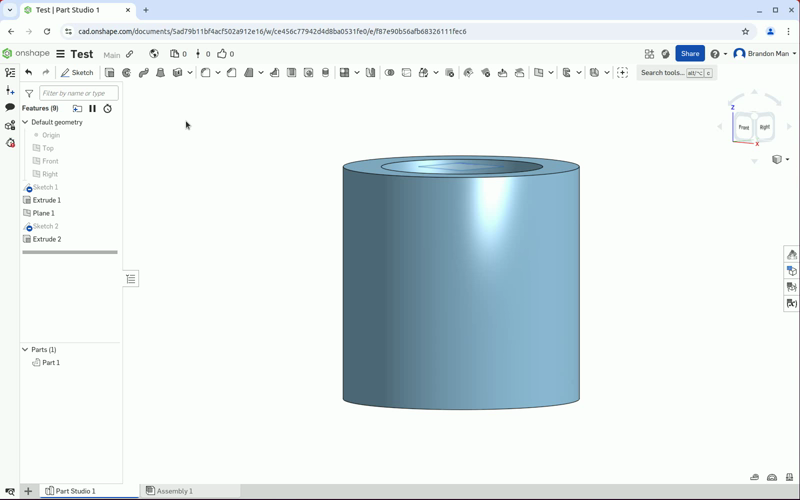
key(down, 3)
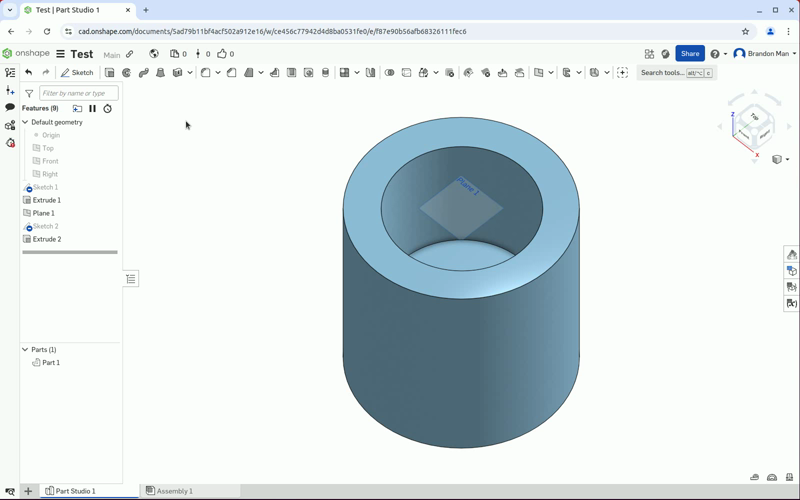
mouse_move(73, 189)
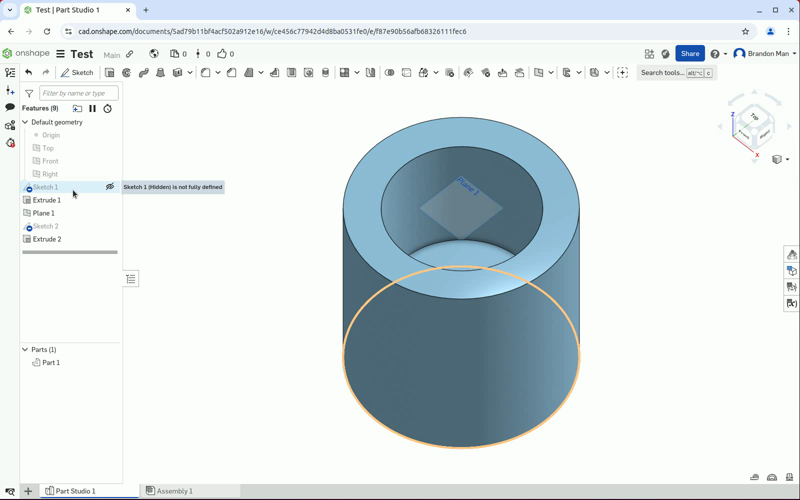
click(73, 189)